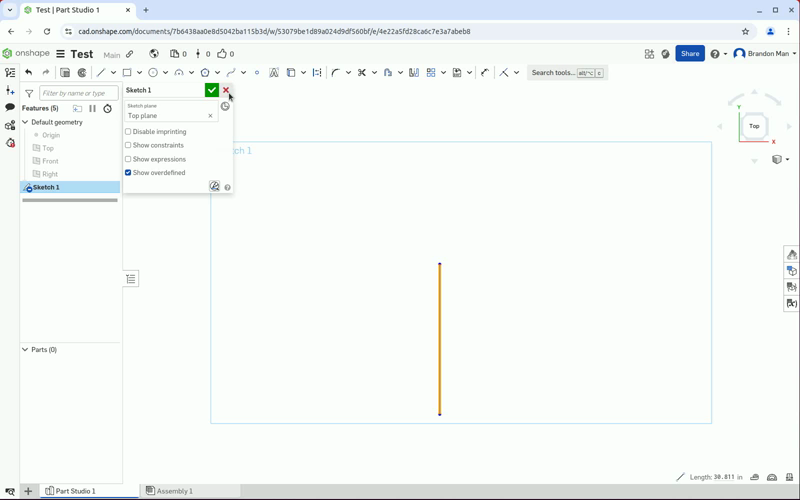
key(shift+h)
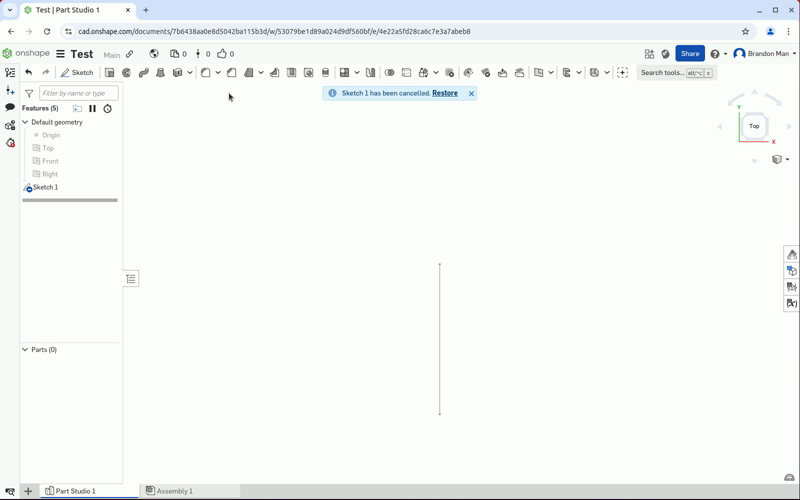
key(shift+s)
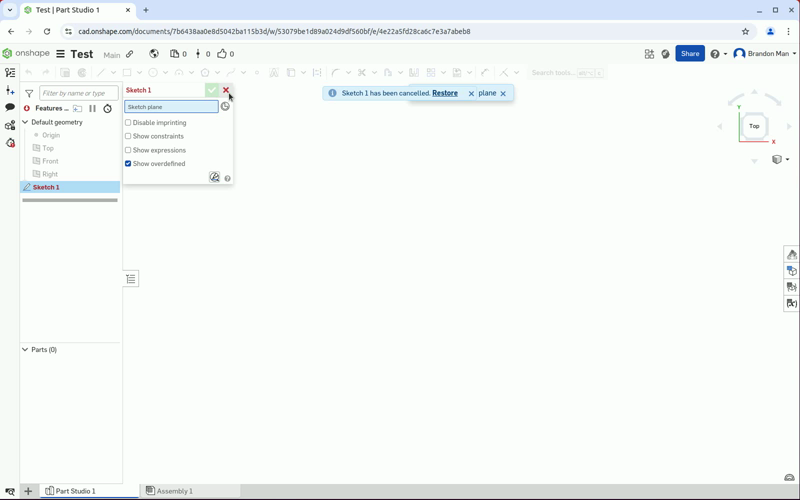
mouse_move(73, 150)
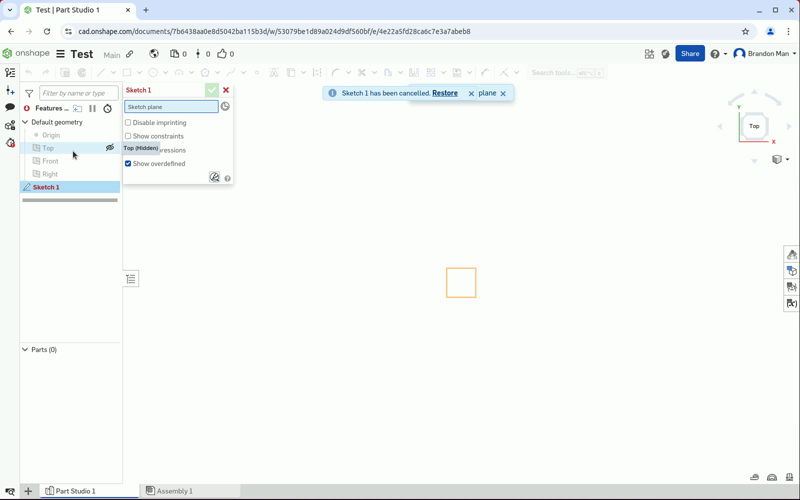
click(73, 150)
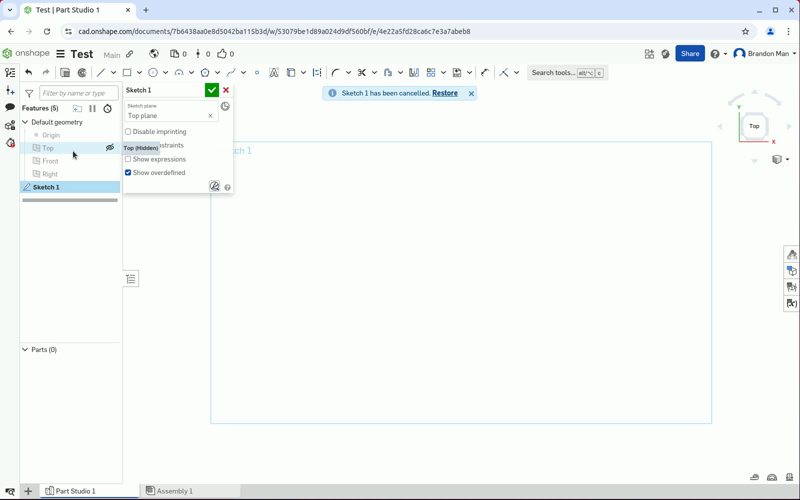
mouse_move(73, 352)
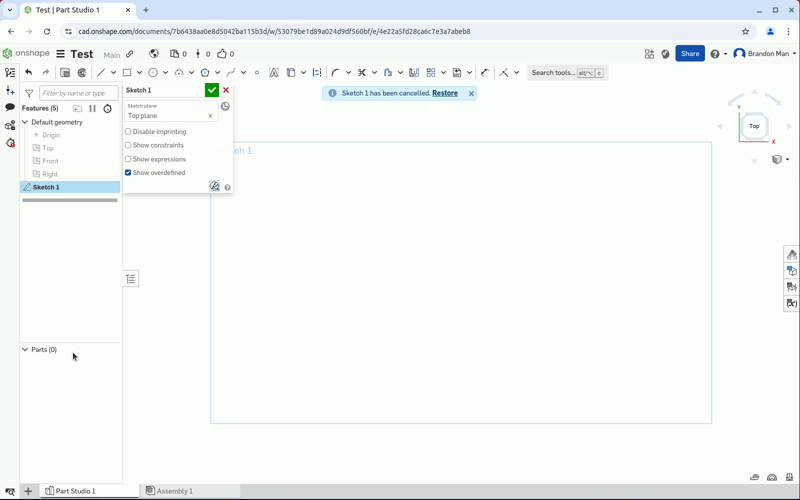
key(y)
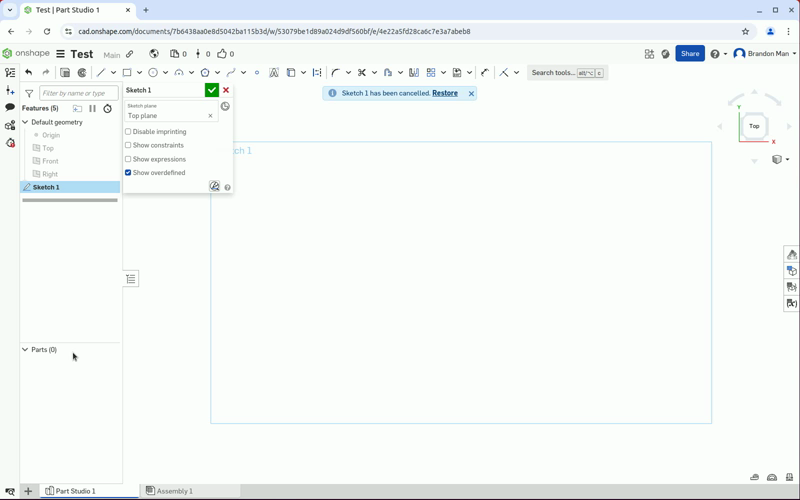
key(c)
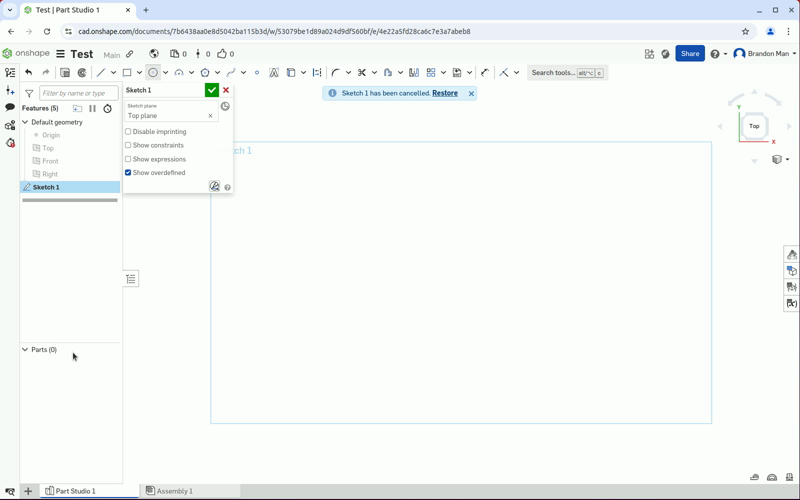
key_down(shift)
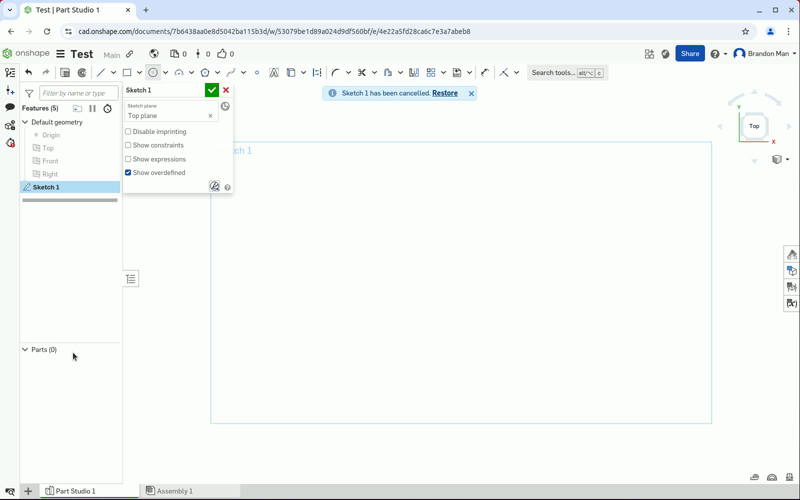
mouse_move(461, 282)
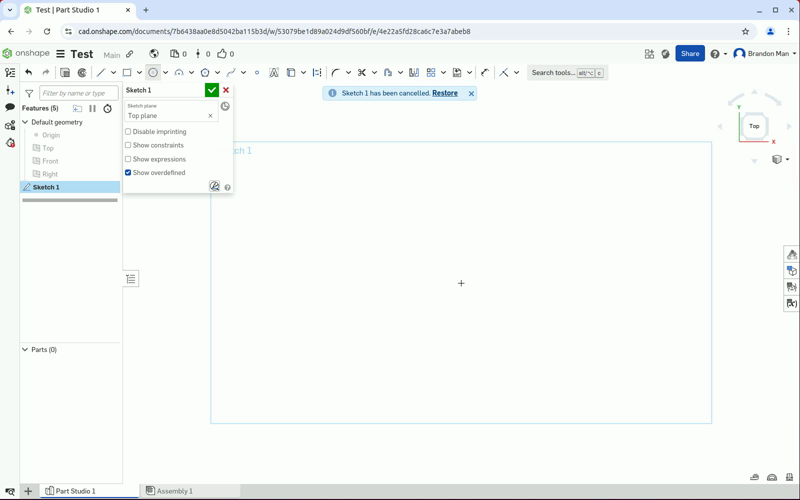
click(461, 282)
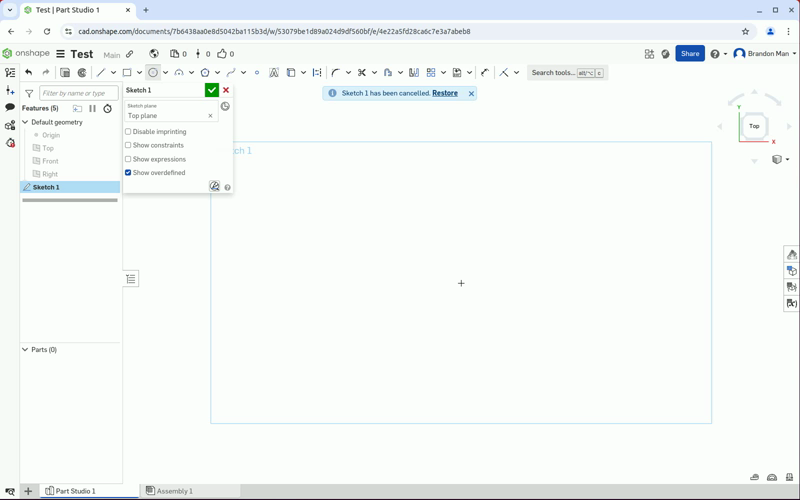
key_up(shift)
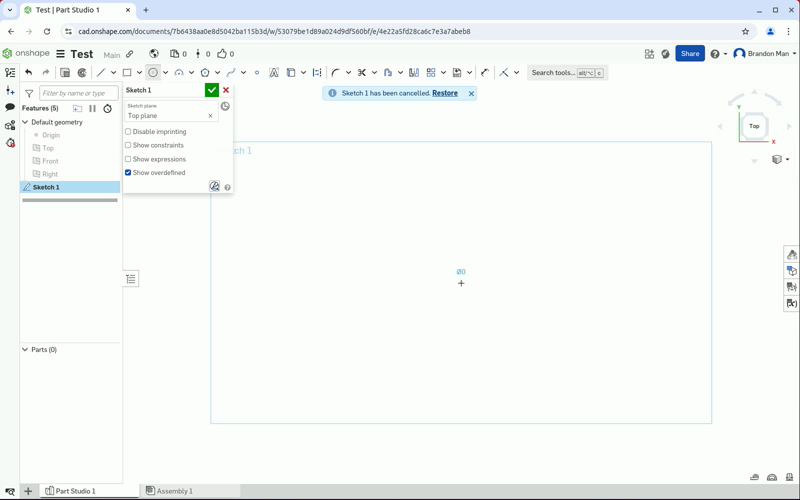
mouse_move(574, 282)
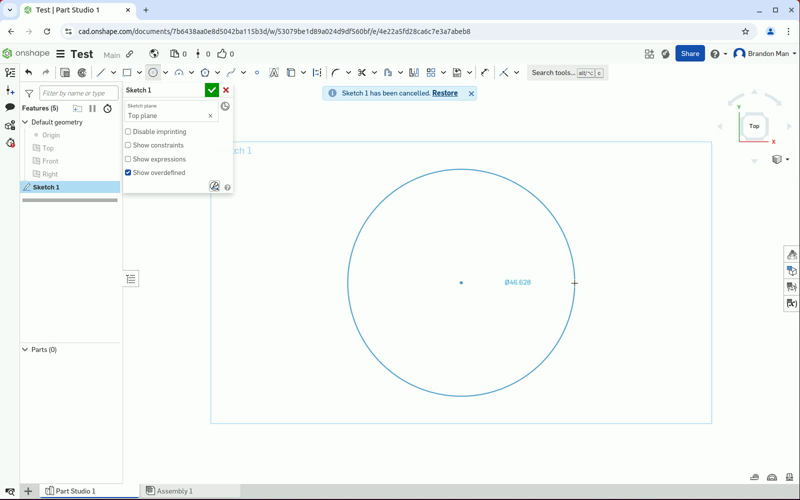
click(574, 282)
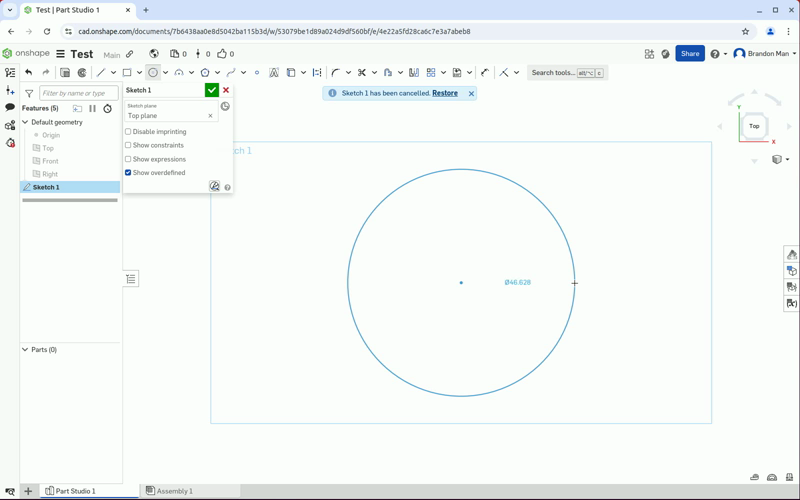
key(esc)
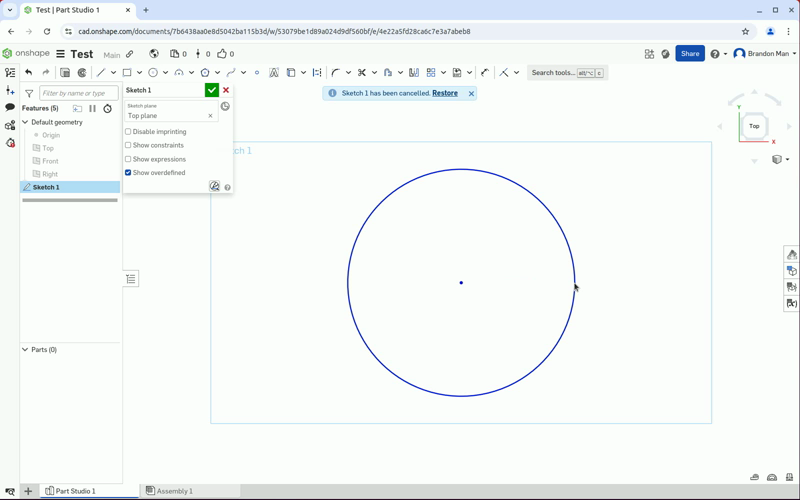
mouse_move(541, 298)
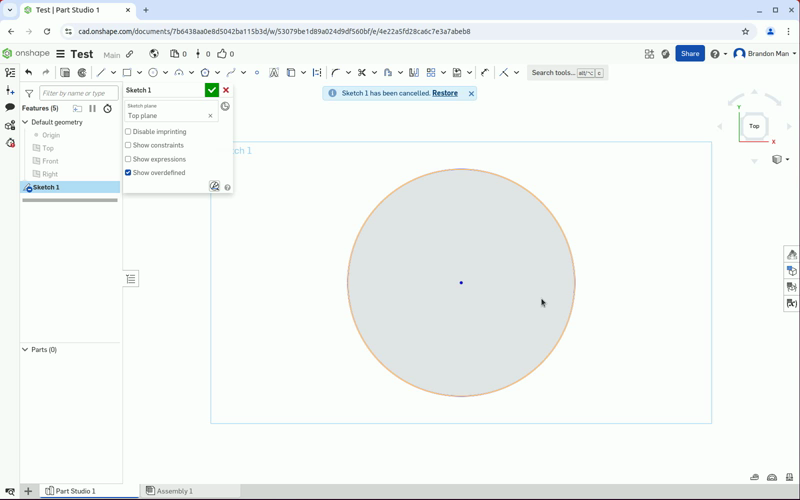
click(541, 298)
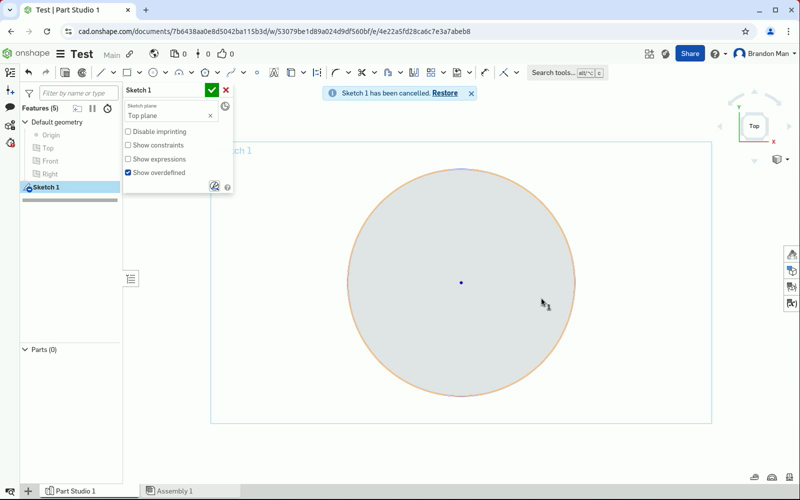
mouse_move(73, 352)
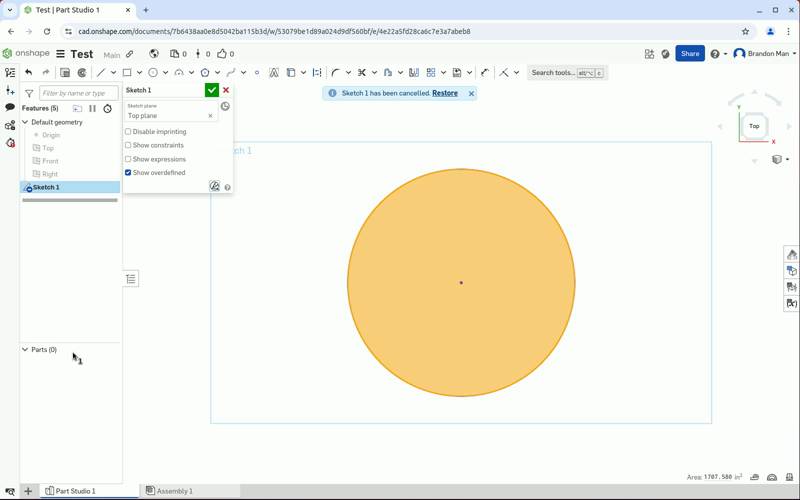
key(shift+y)
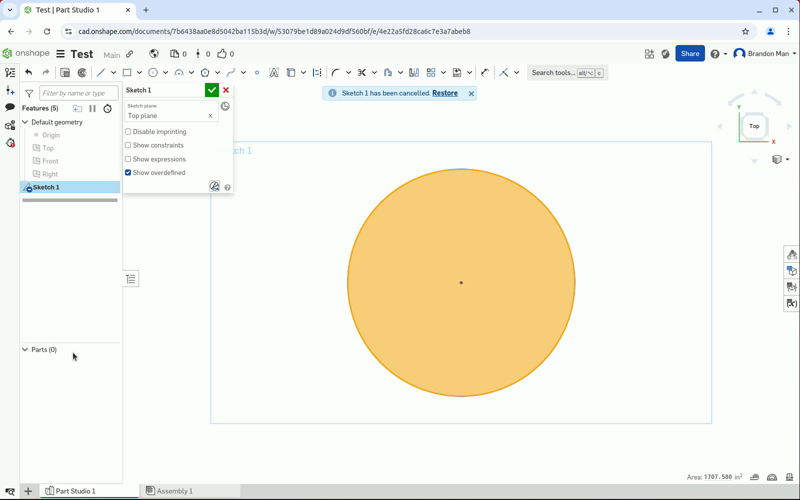
key(shift+e)
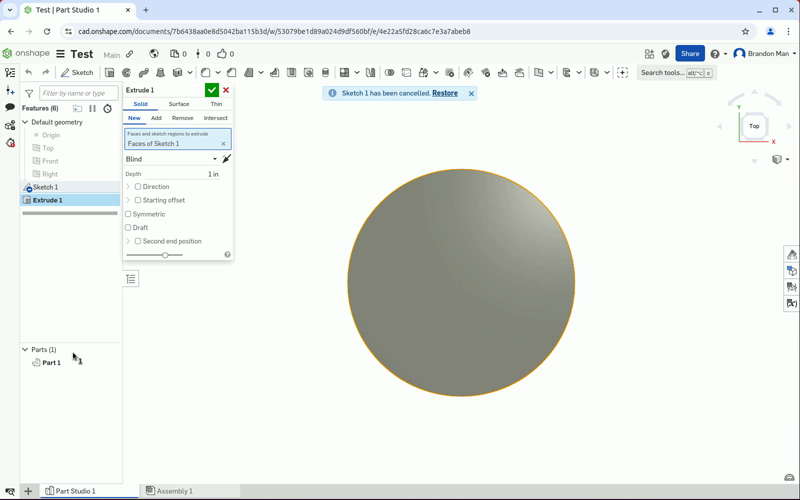
mouse_move(143, 106)
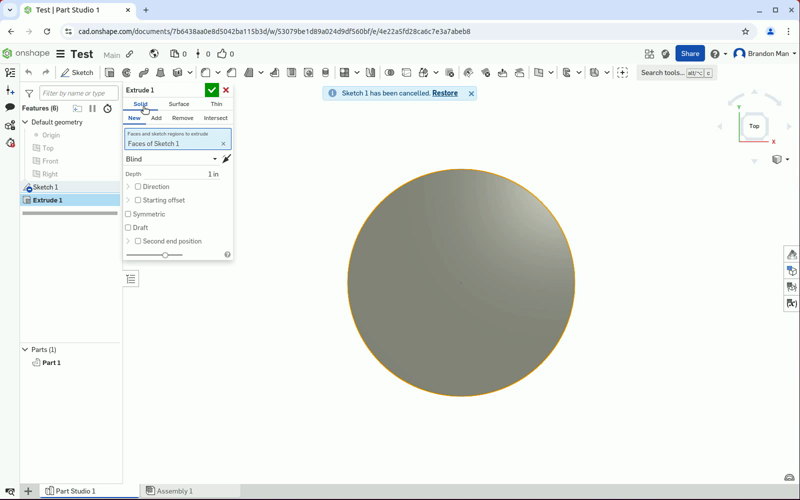
click(143, 106)
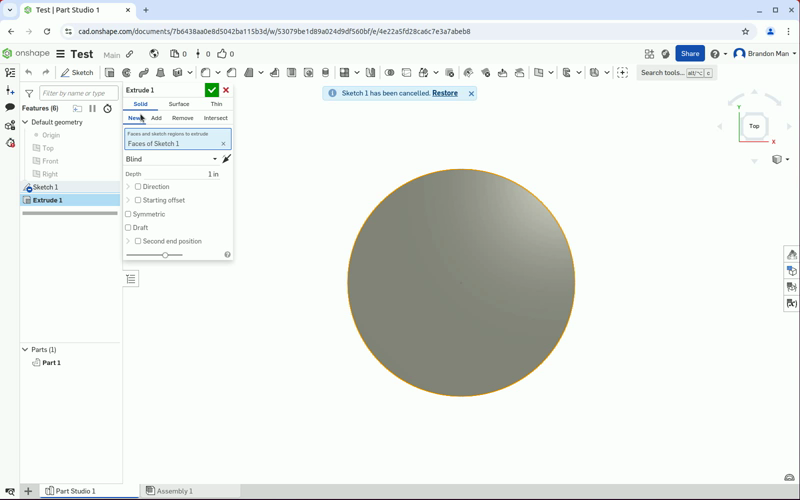
mouse_move(137, 120)
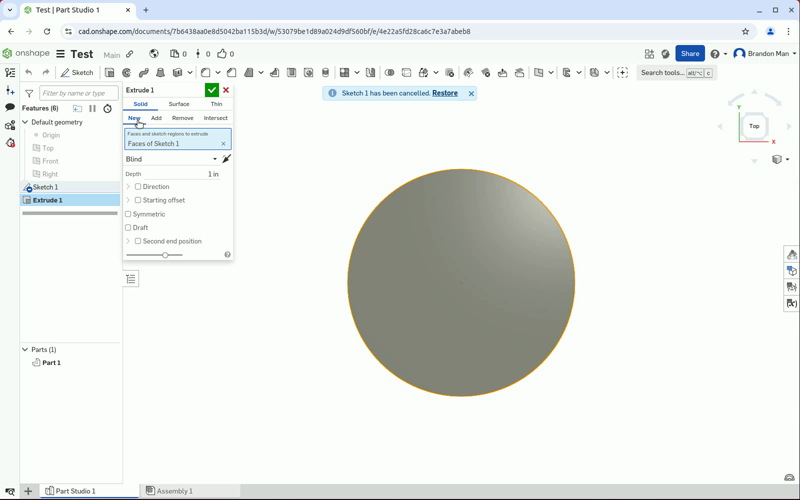
click(137, 120)
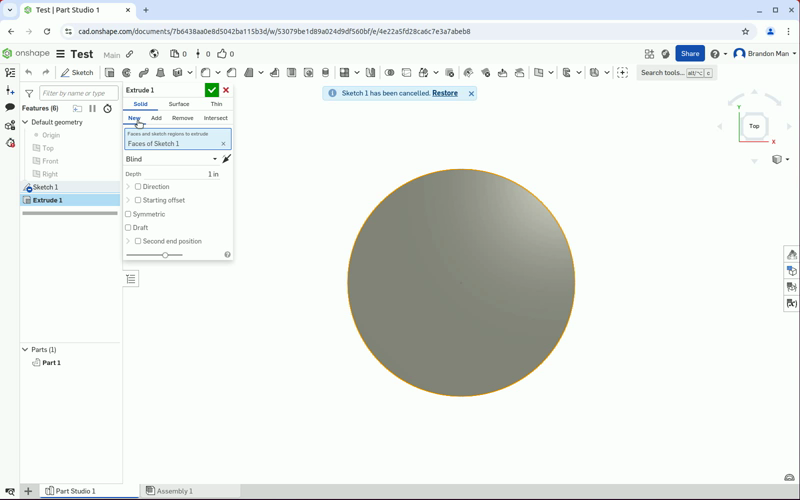
key(tab, 4)
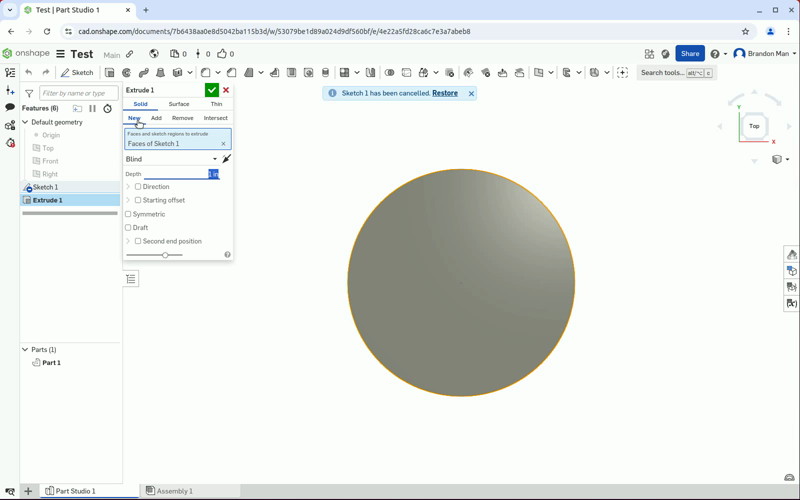
text(1.204)
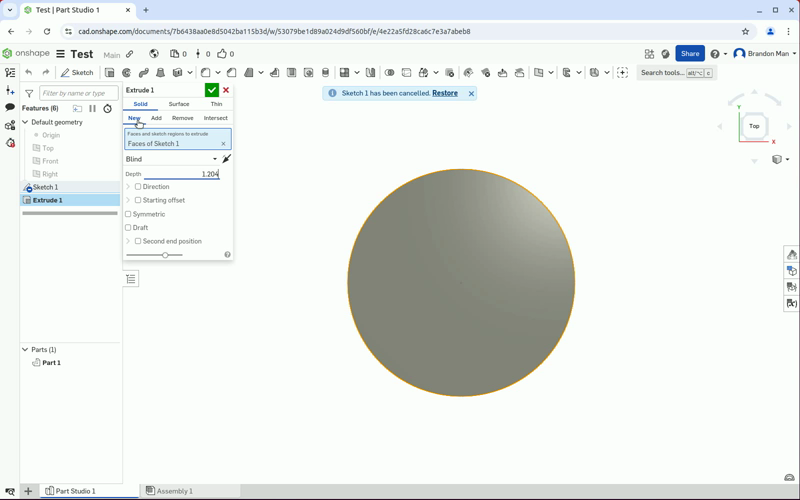
key(enter)
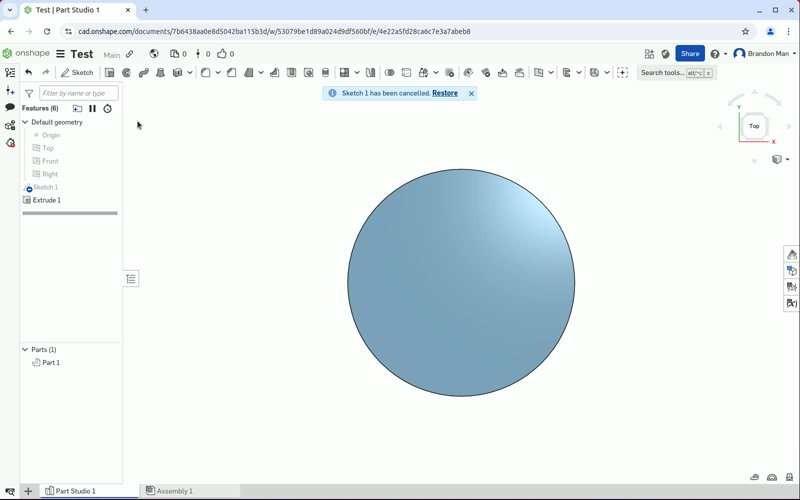
key(shift+h)
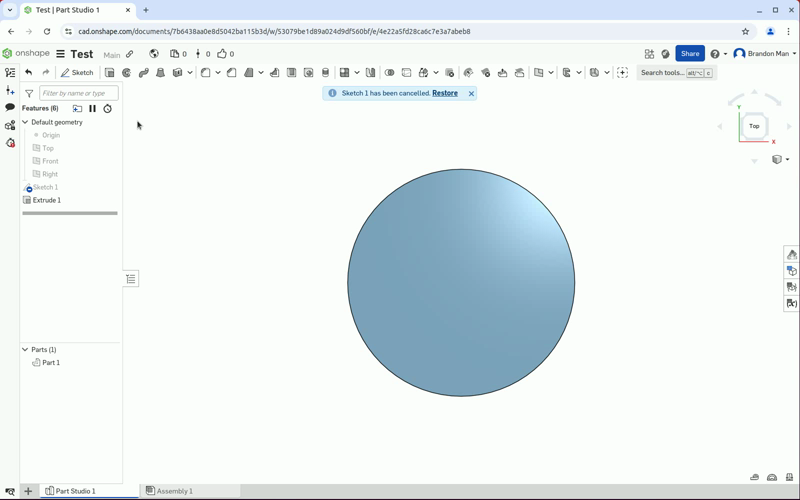
key(shift+h)
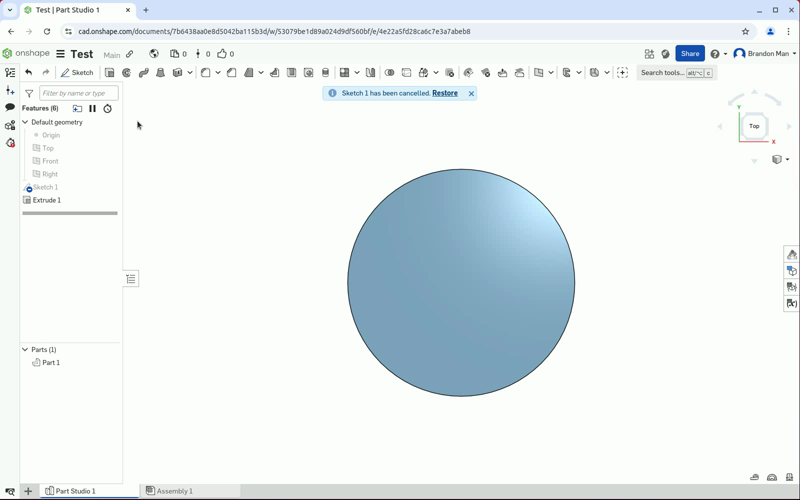
mouse_move(73, 189)
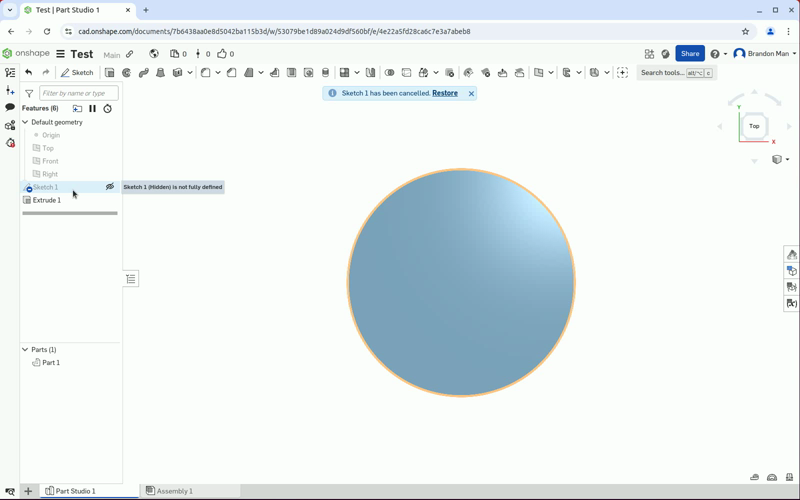
click(73, 189)
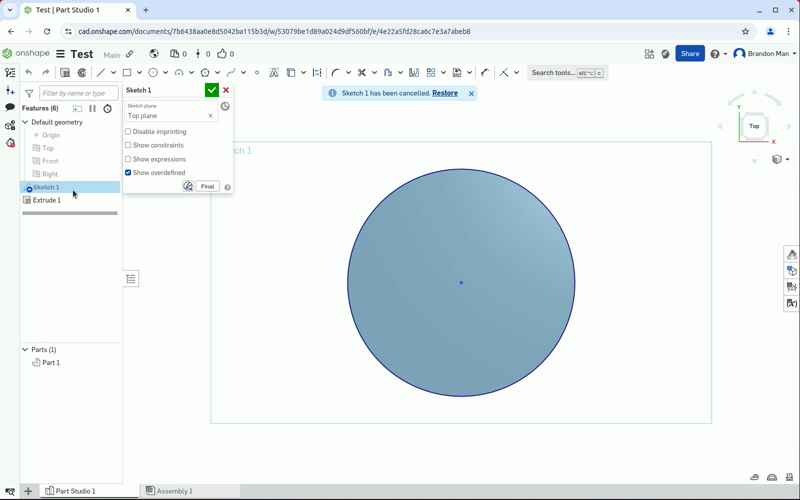
mouse_move(229, 92)
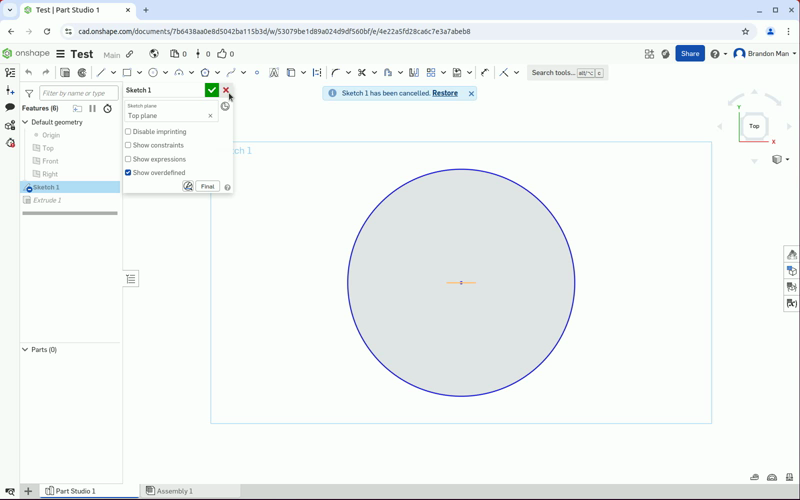
click(229, 92)
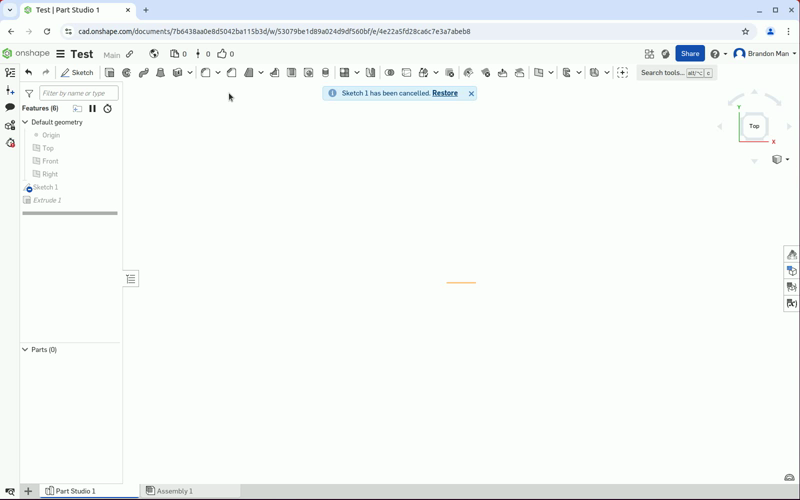
mouse_move(541, 75)
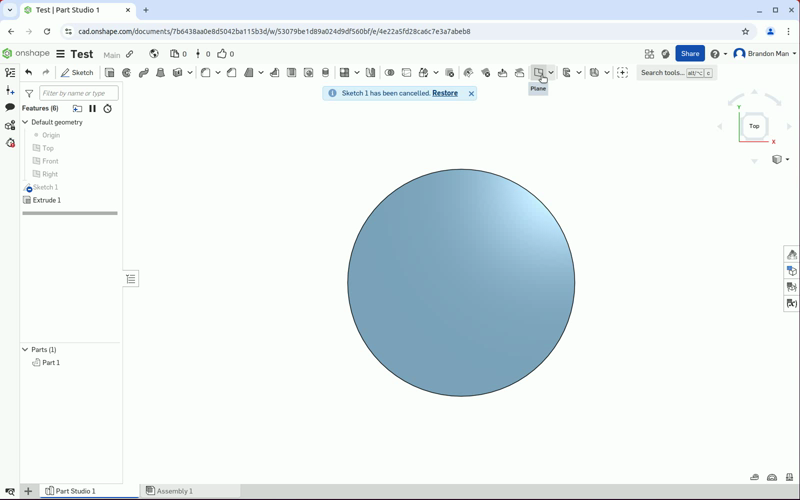
click(541, 75)
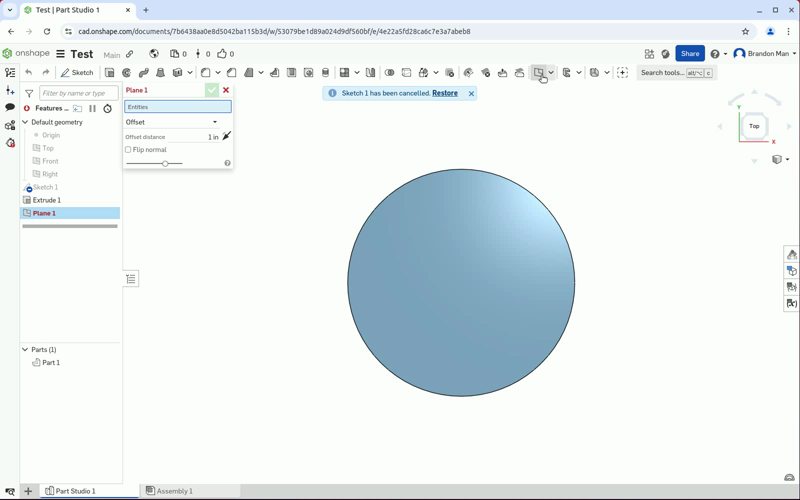
mouse_move(73, 150)
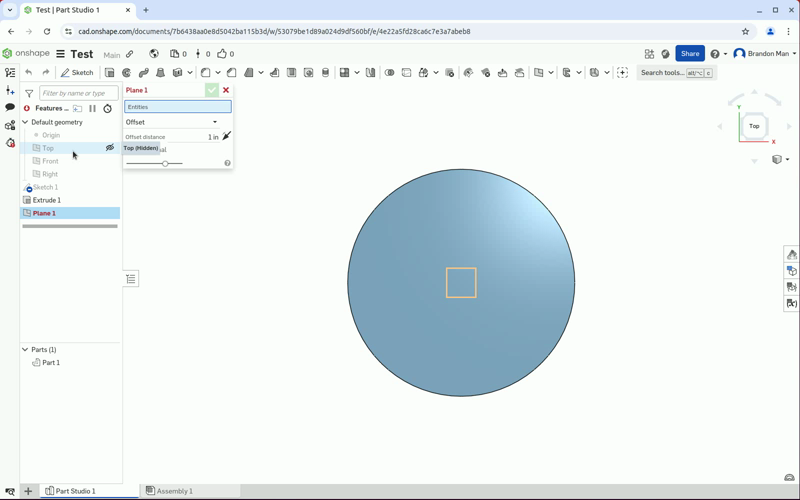
click(73, 150)
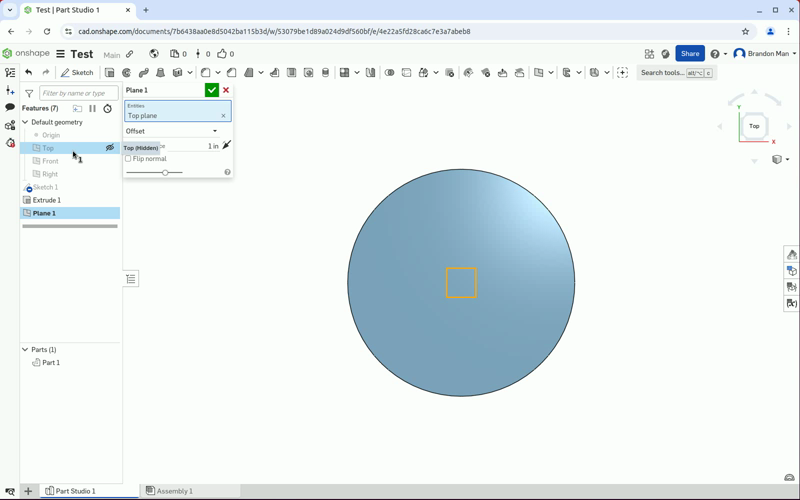
key(tab, 2)
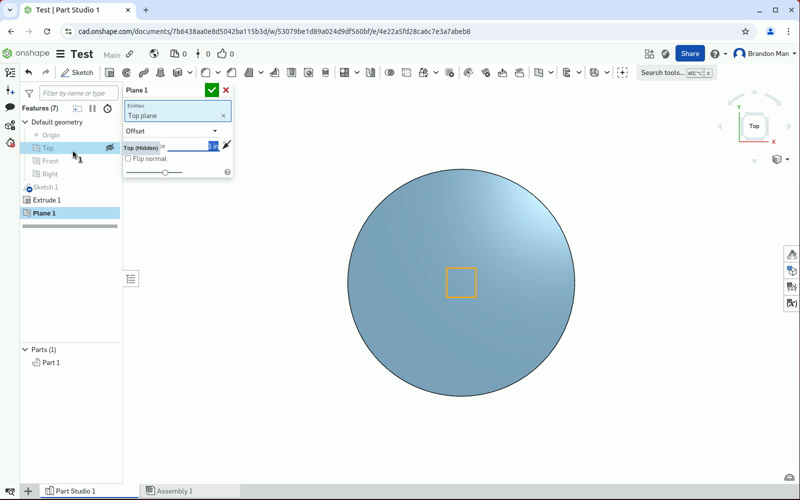
text(1.202)
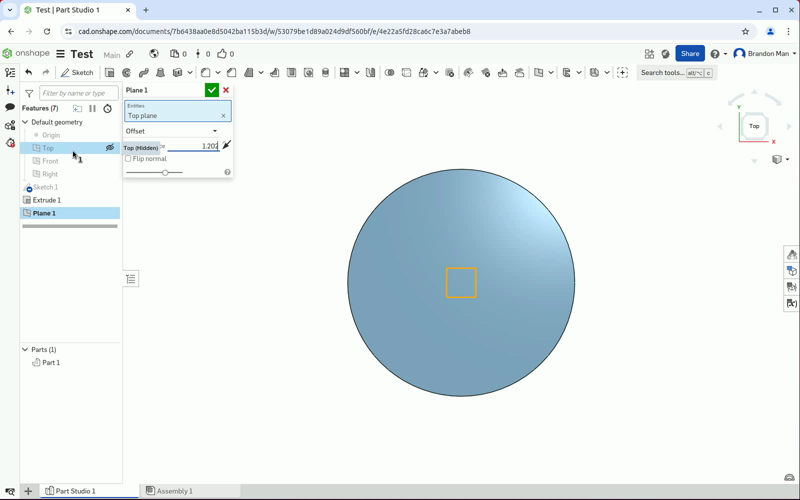
key(enter, 2)
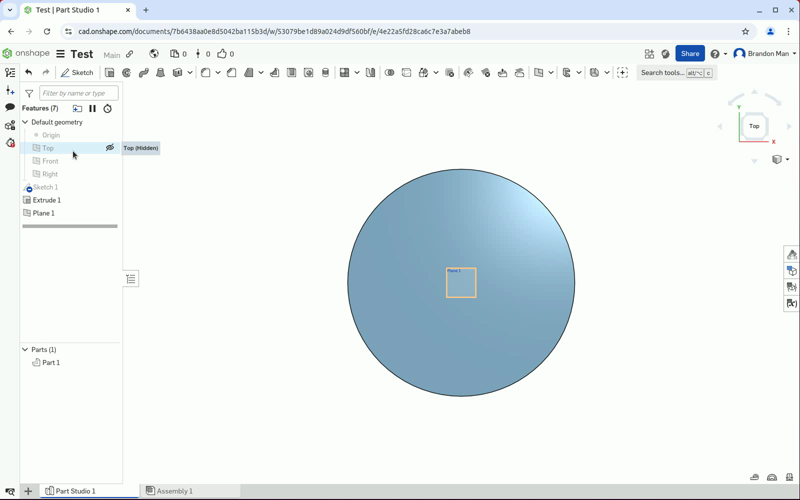
key(shift+s)
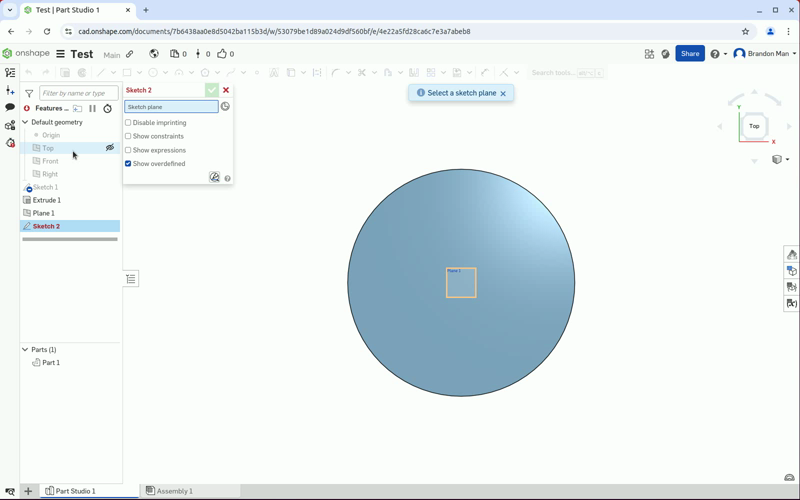
mouse_move(73, 215)
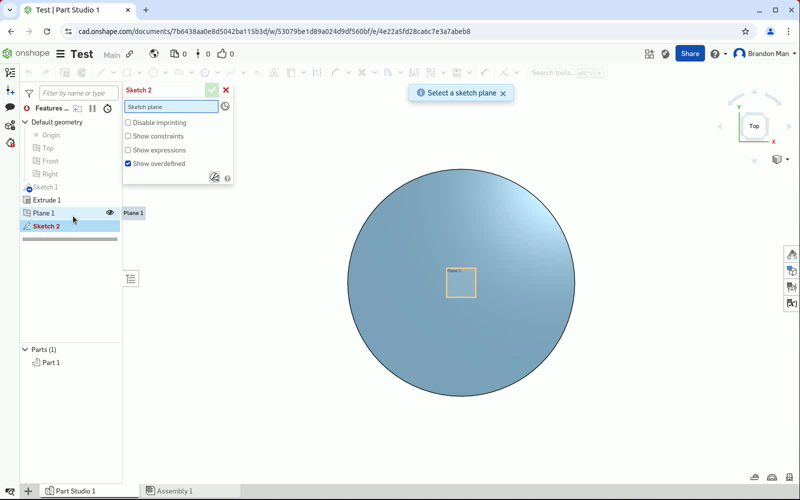
click(73, 215)
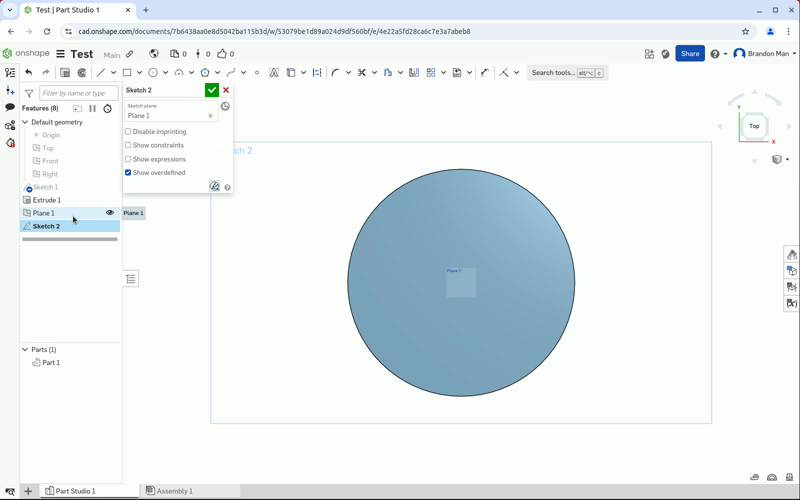
mouse_move(73, 352)
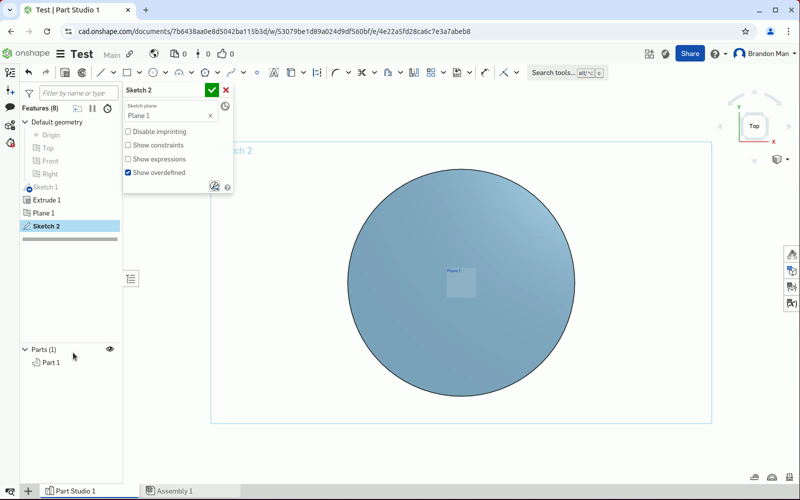
key(y)
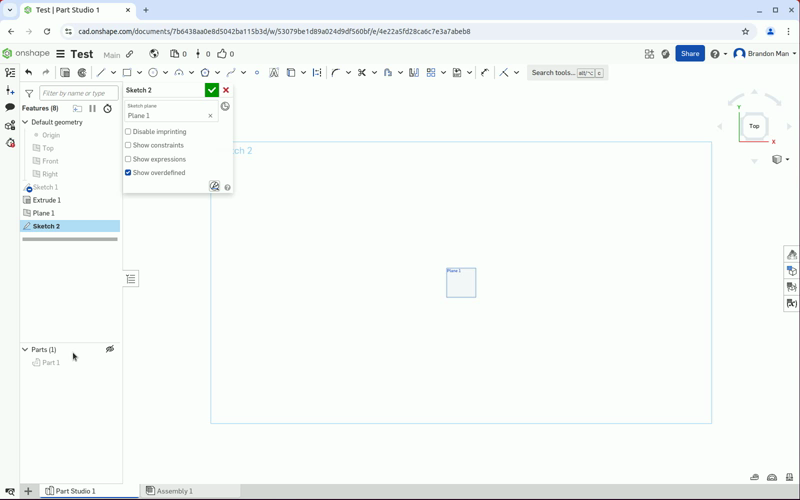
key(c)
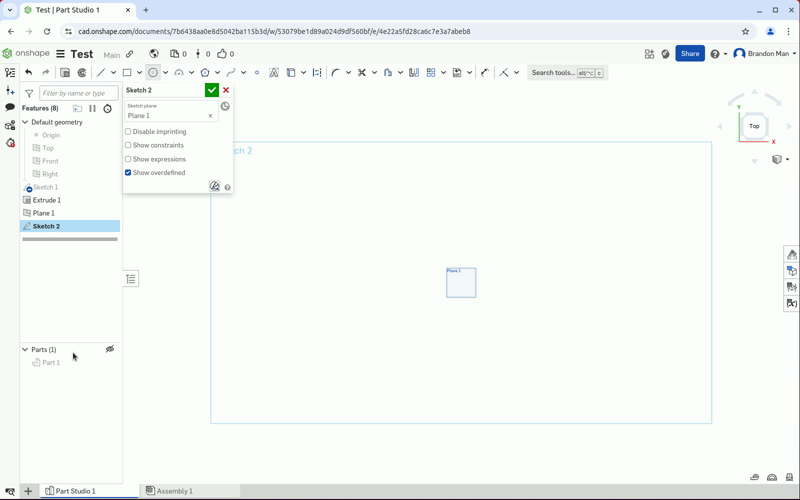
key_down(shift)
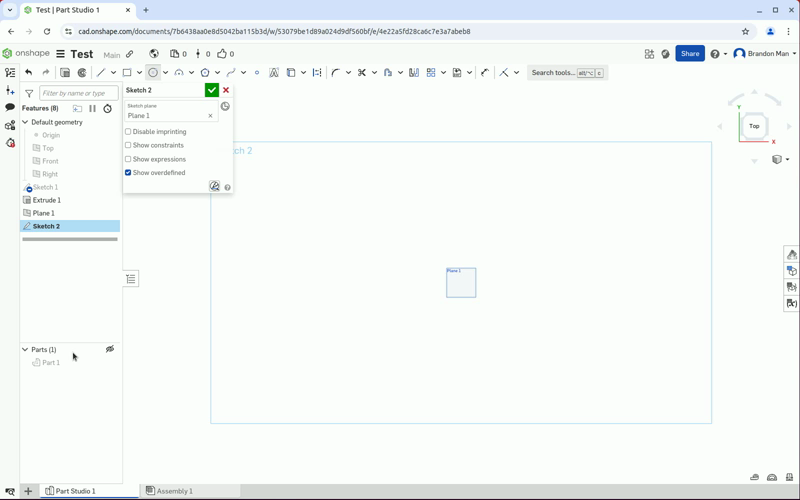
mouse_move(461, 282)
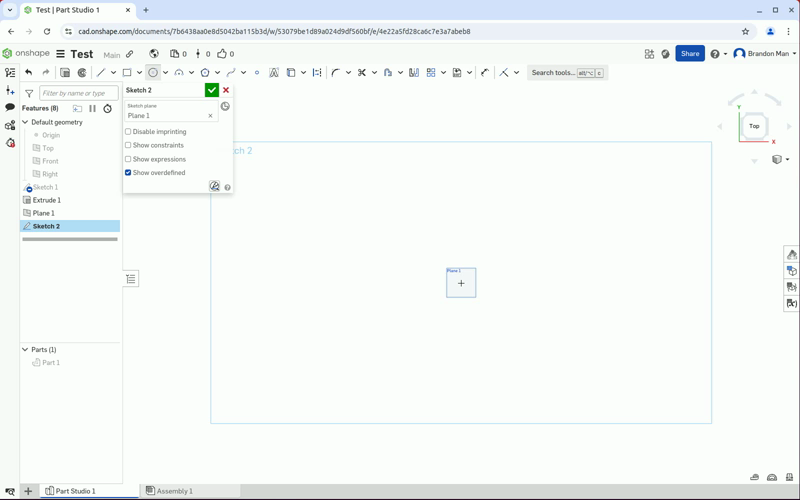
click(461, 282)
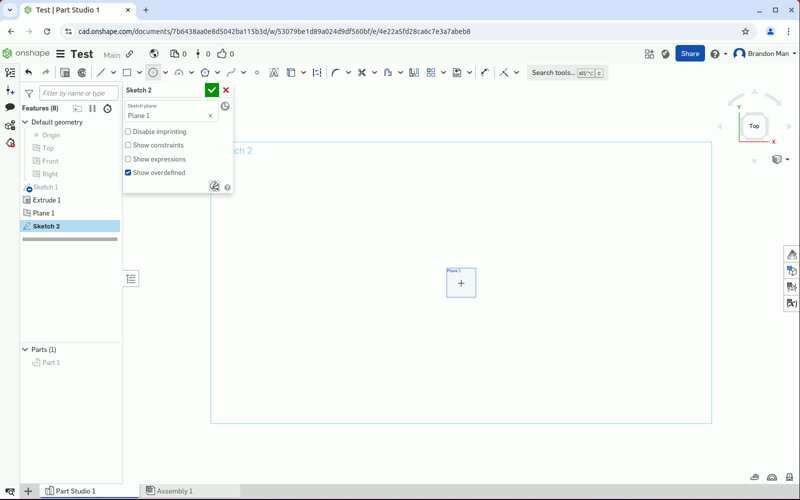
key_up(shift)
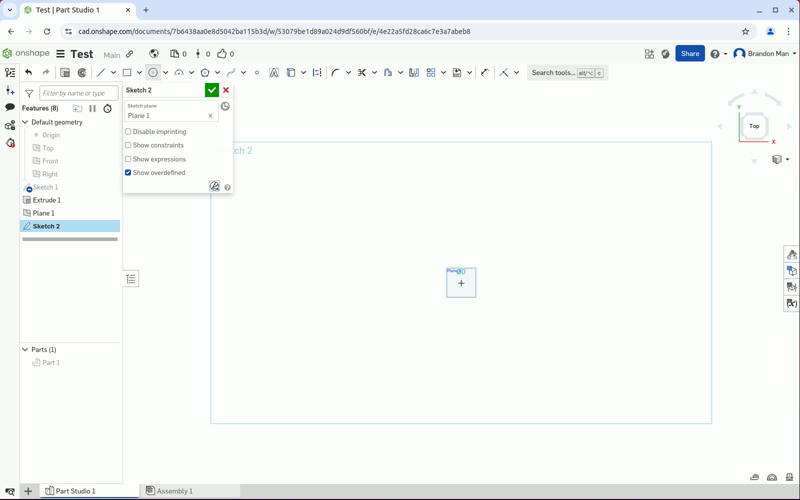
mouse_move(520, 282)
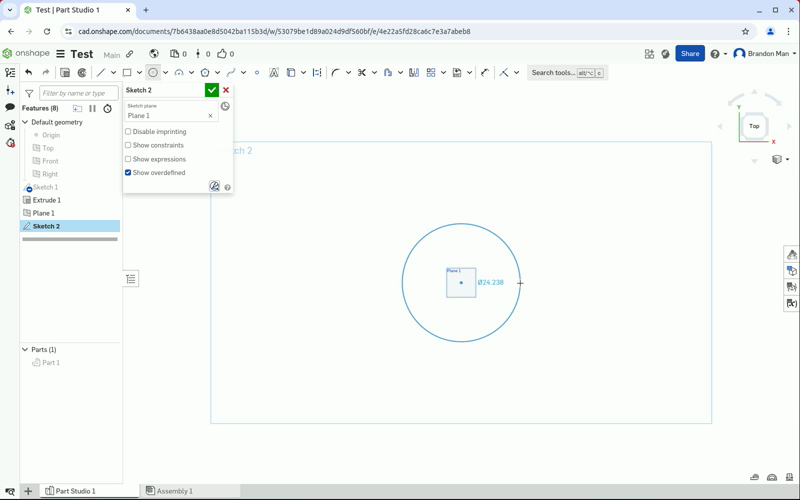
click(520, 282)
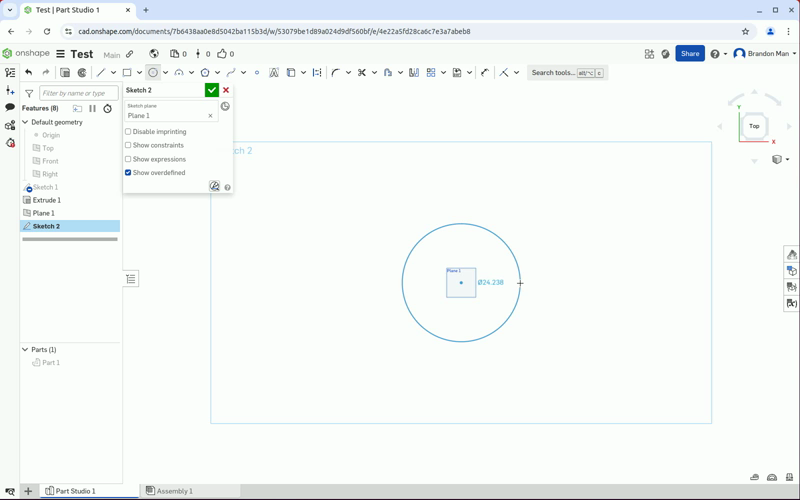
key(esc)
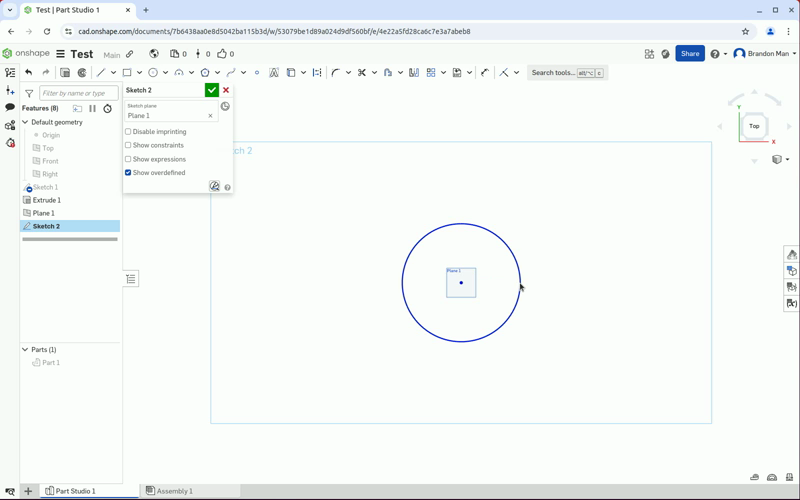
mouse_move(488, 282)
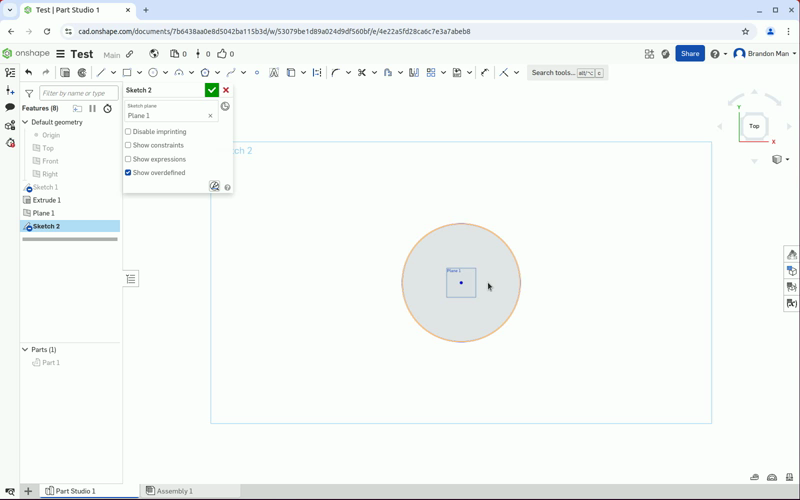
click(488, 282)
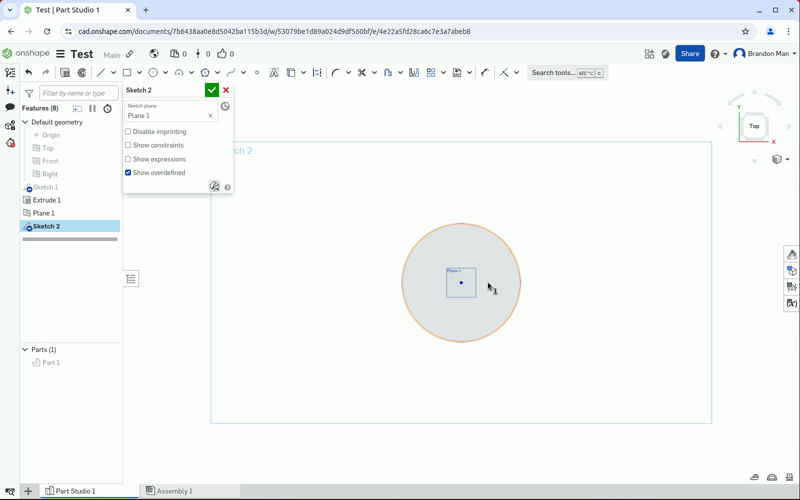
mouse_move(73, 352)
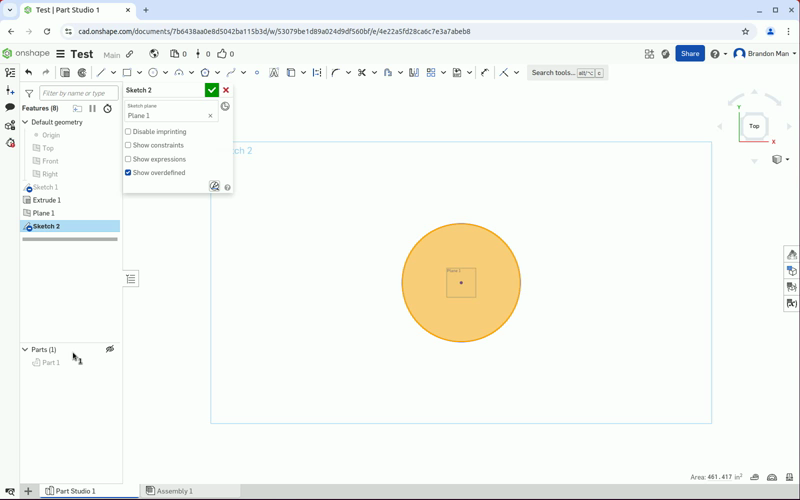
key(shift+y)
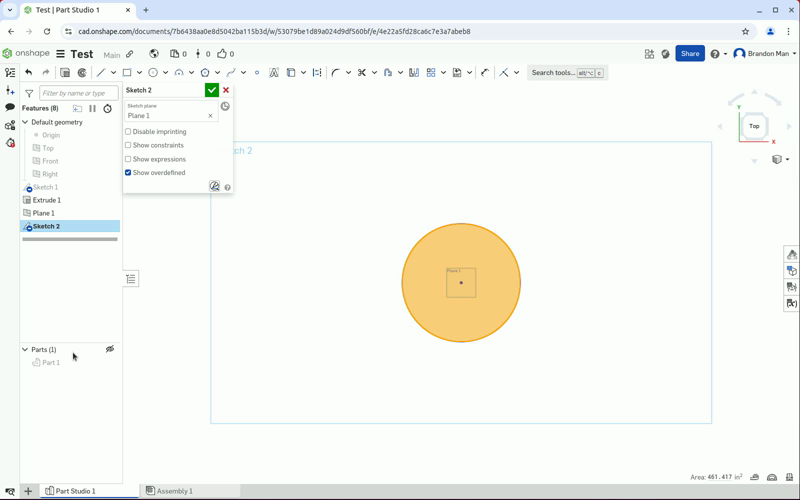
key(shift+e)
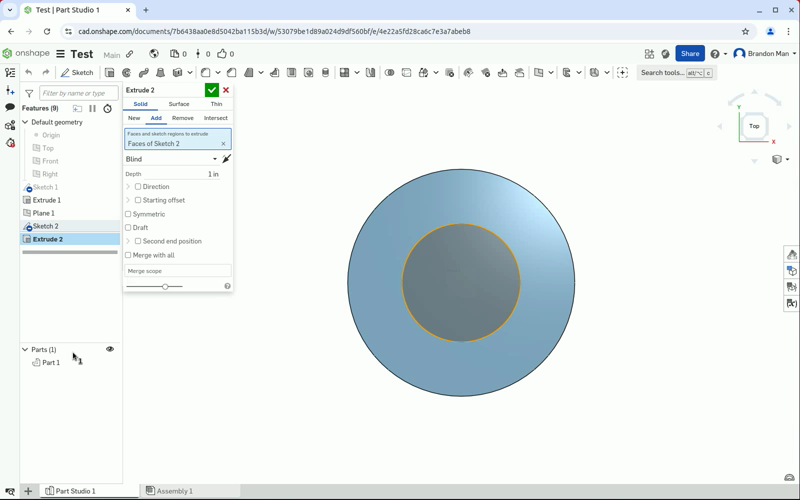
mouse_move(143, 106)
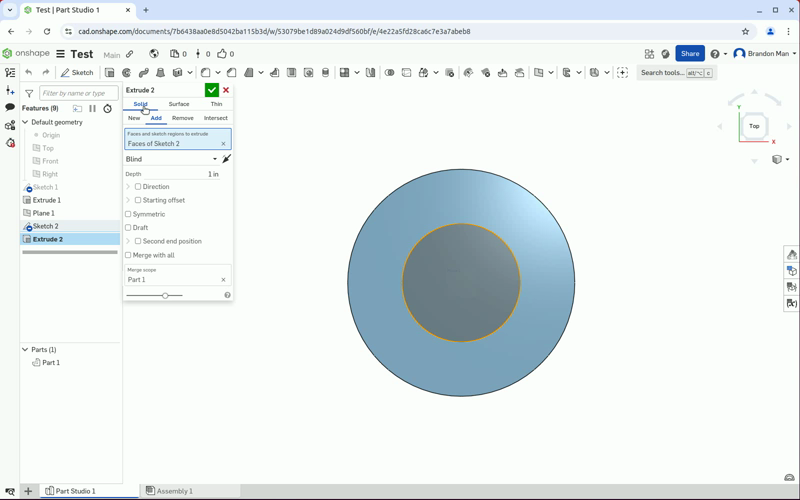
click(143, 106)
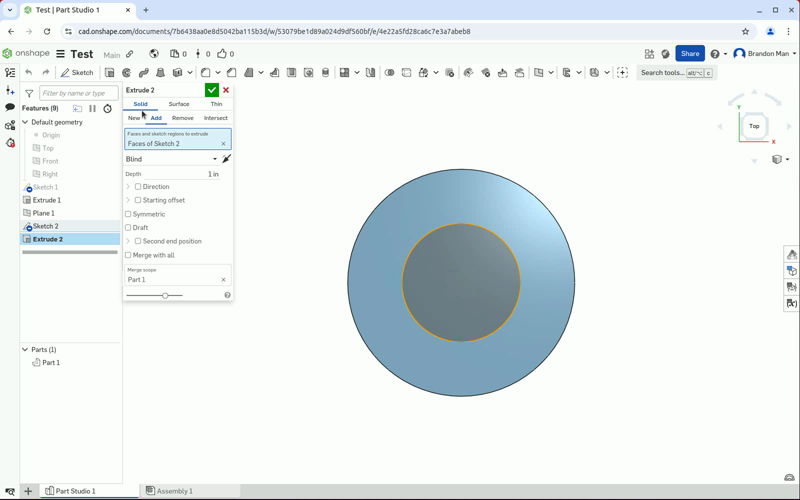
mouse_move(137, 120)
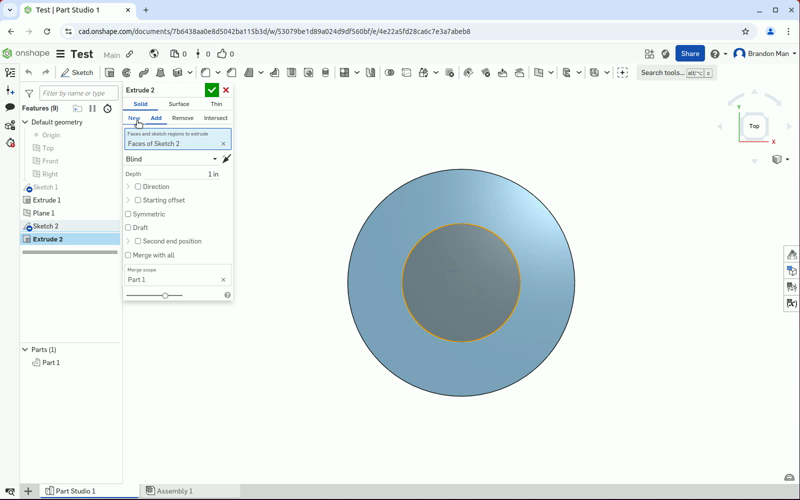
click(137, 120)
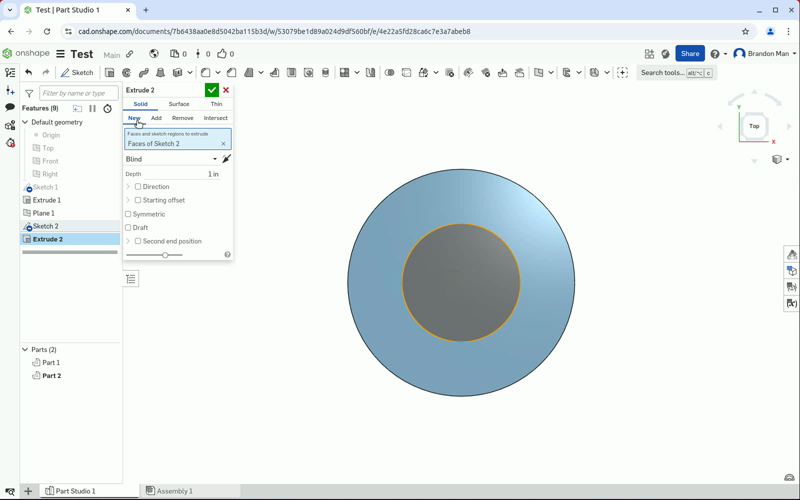
key(tab, 4)
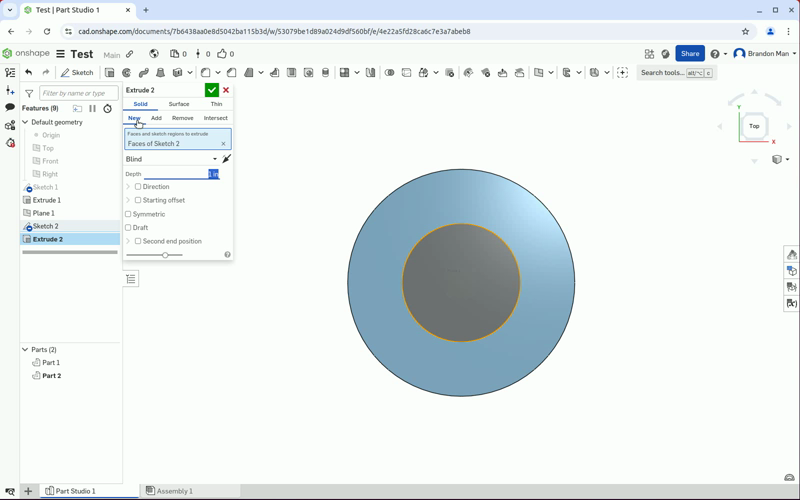
text(0.722)
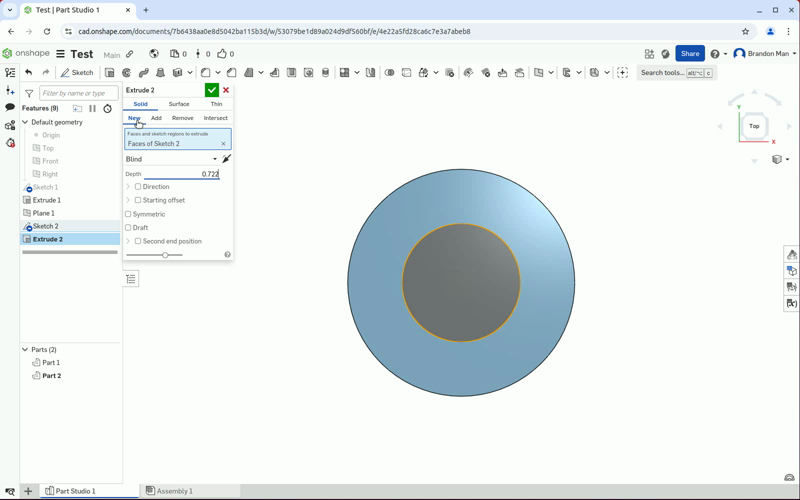
key(enter)
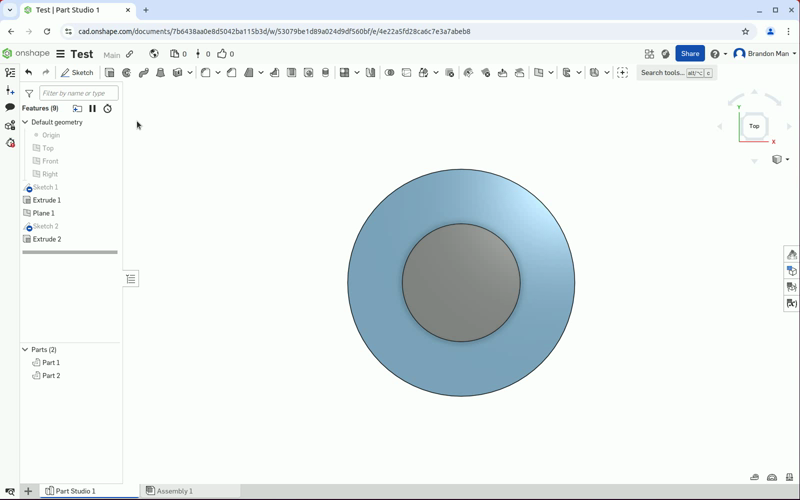
key(shift+h)
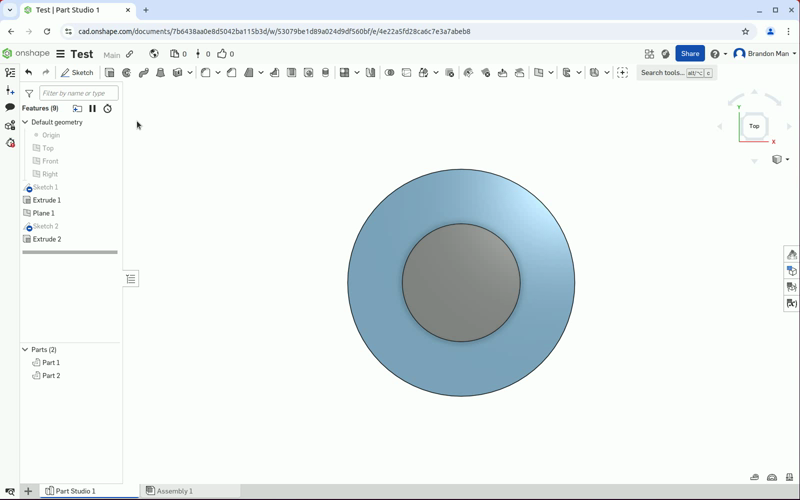
key(shift+h)
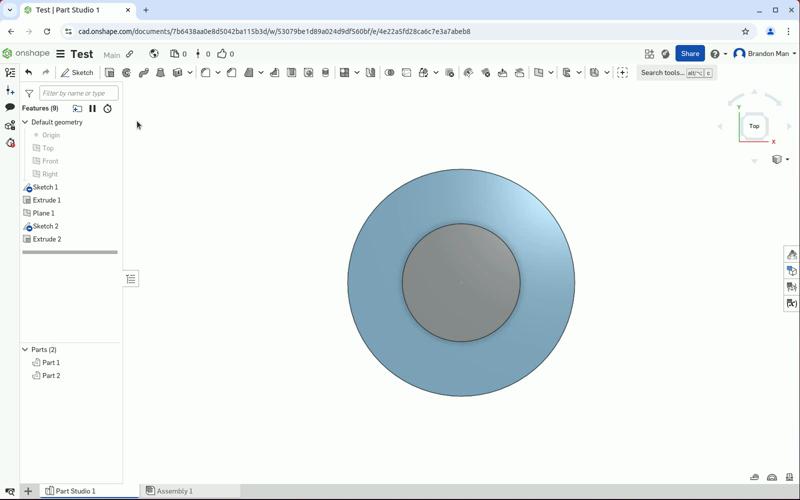
key(shift+7)
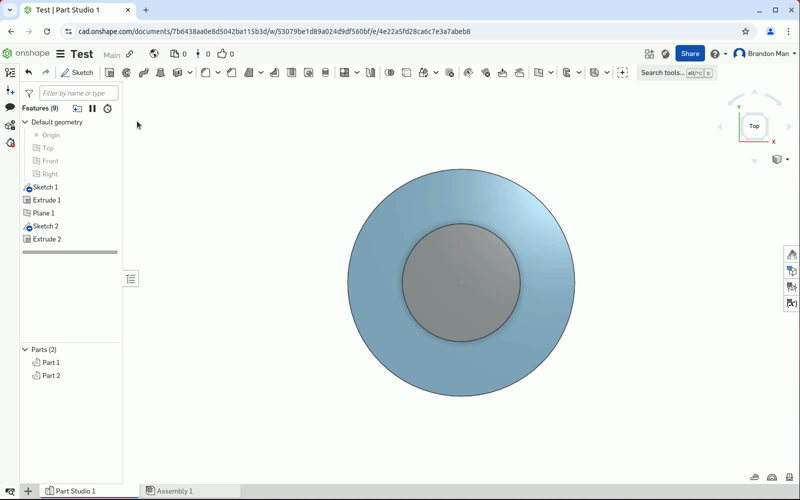
key(up, 3)
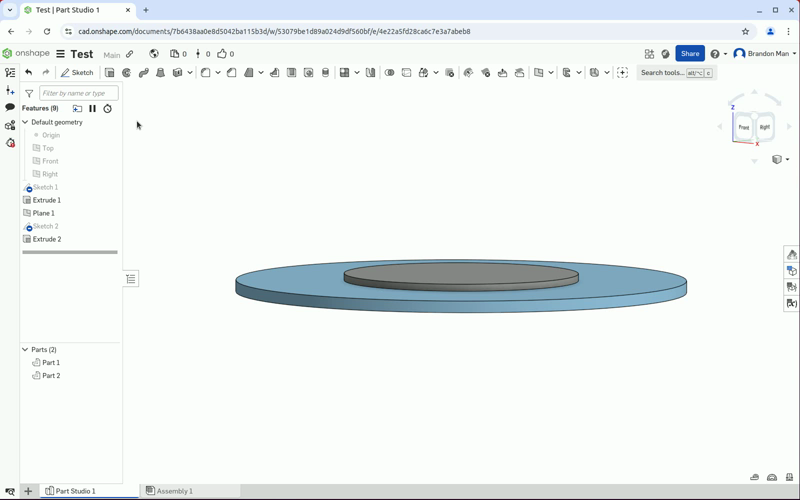
key(left, 3)
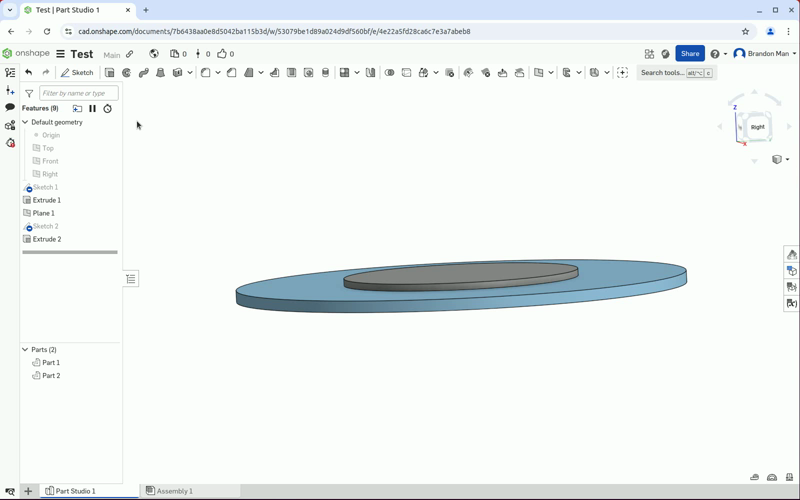
key(right, 3)
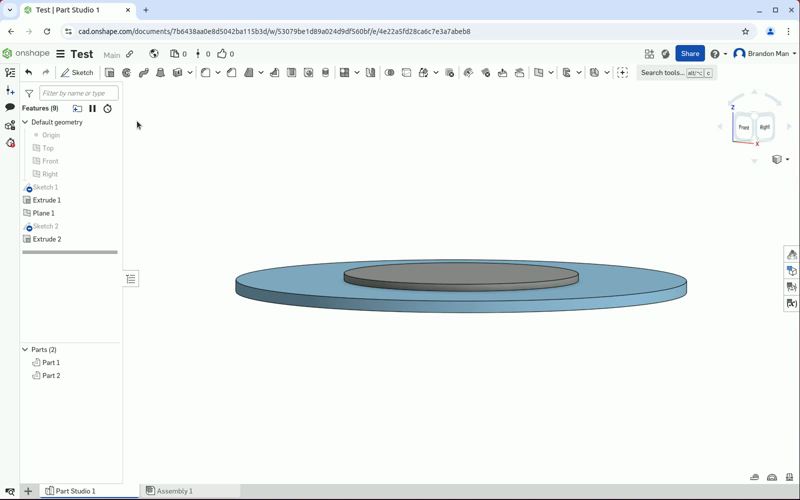
key(down, 3)
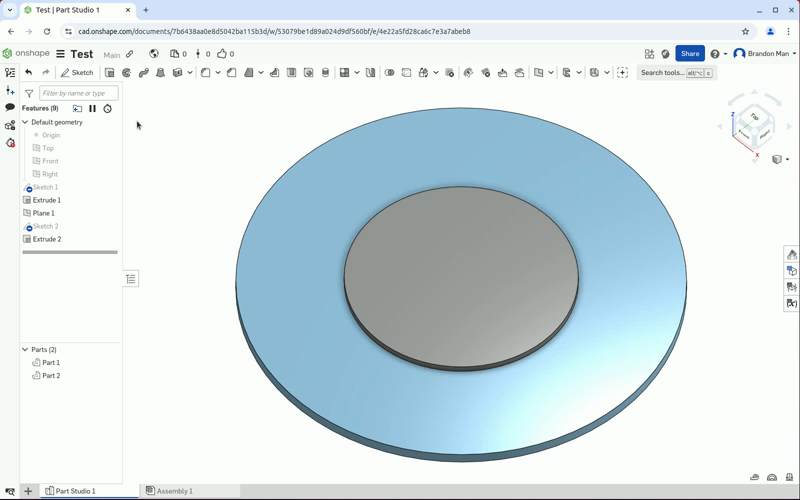
mouse_move(73, 189)
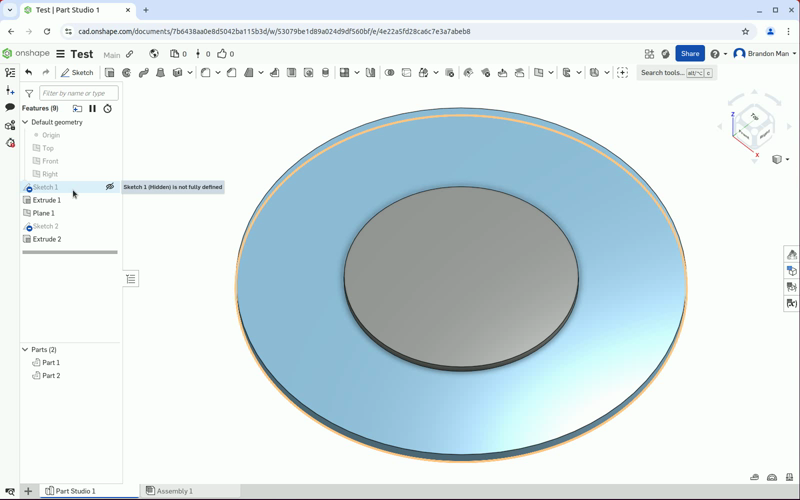
click(73, 189)